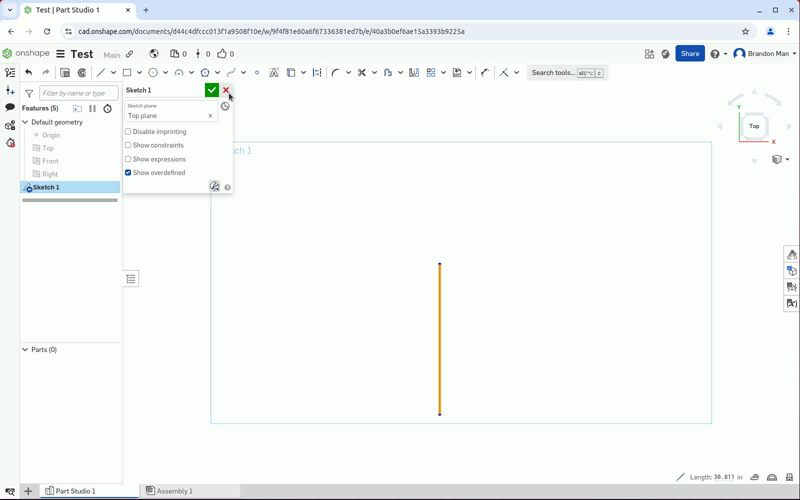
key(shift+h)
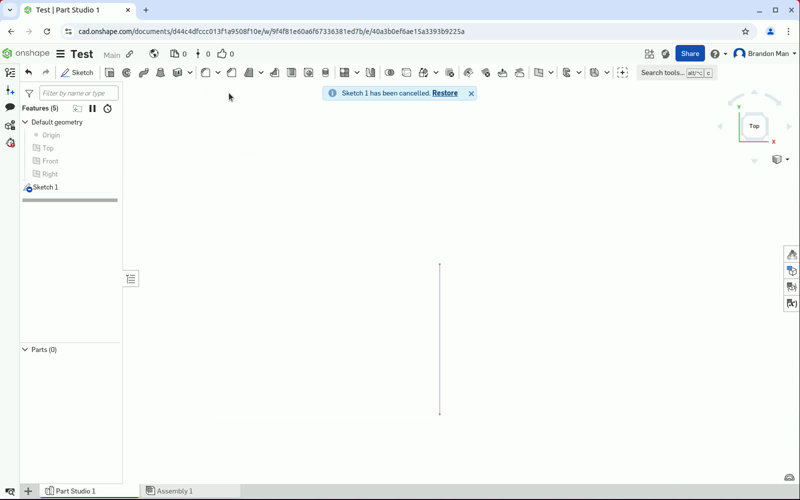
key(shift+s)
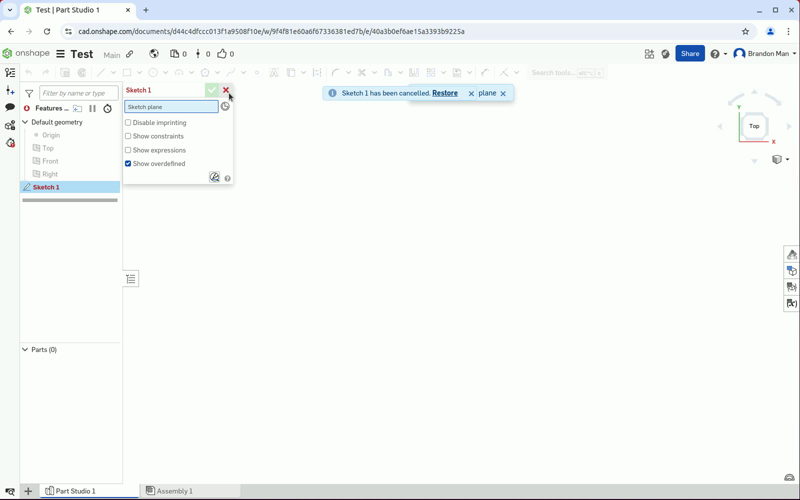
mouse_move(73, 150)
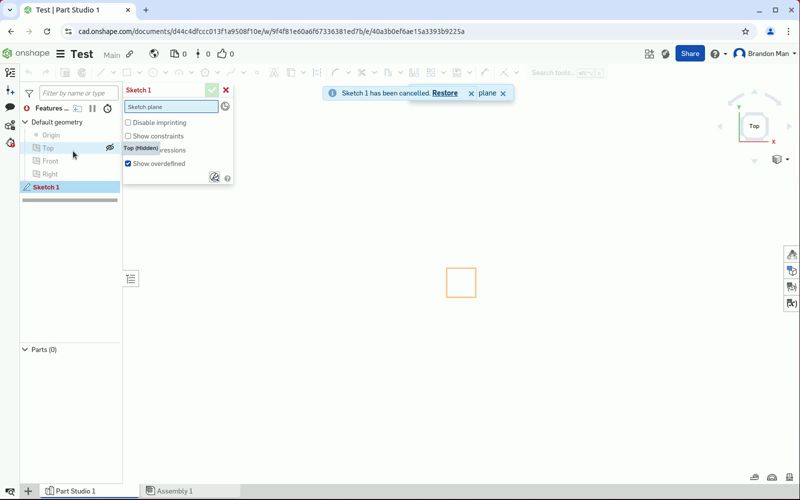
click(73, 150)
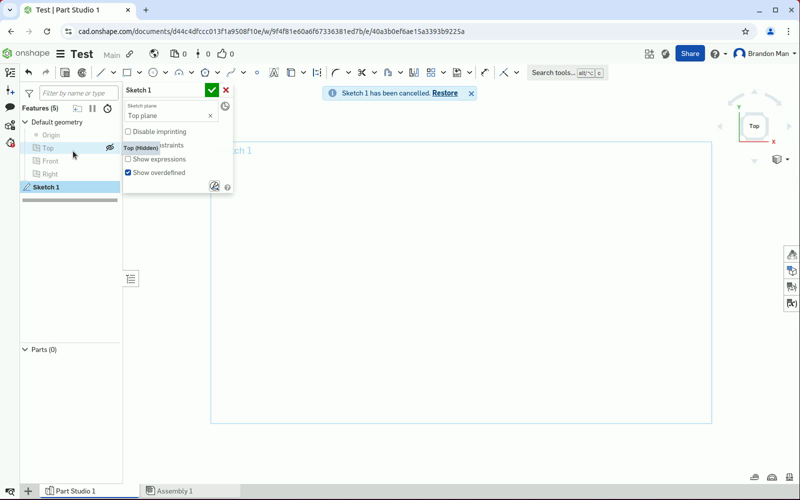
mouse_move(73, 352)
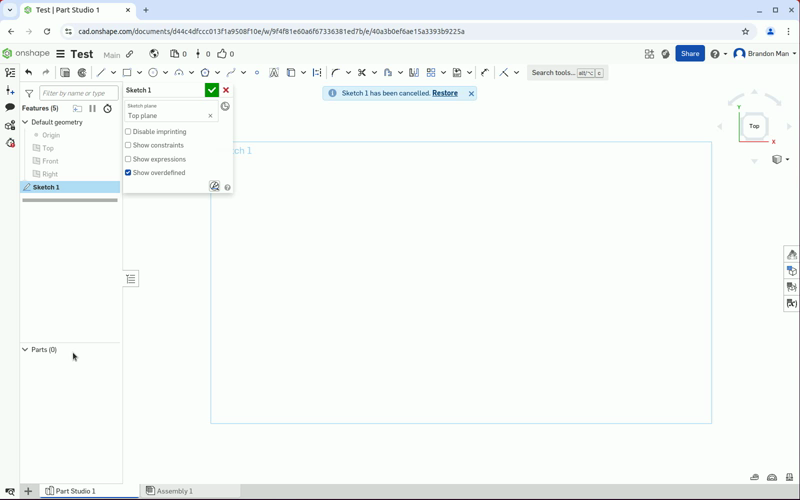
key(y)
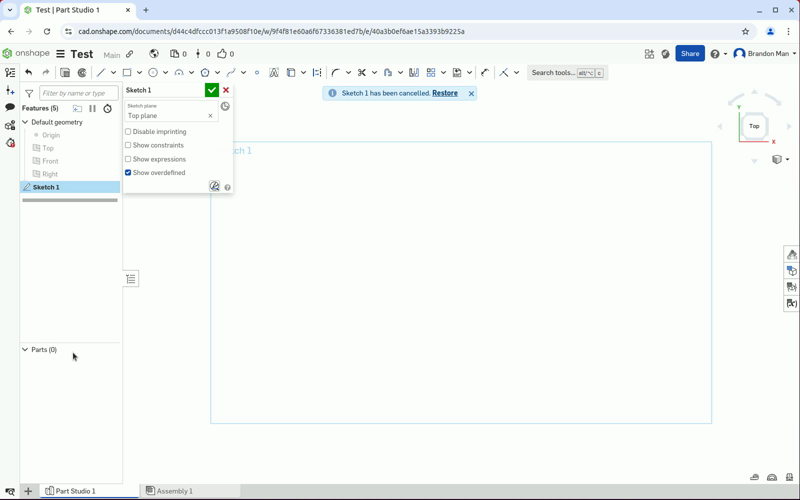
key(l)
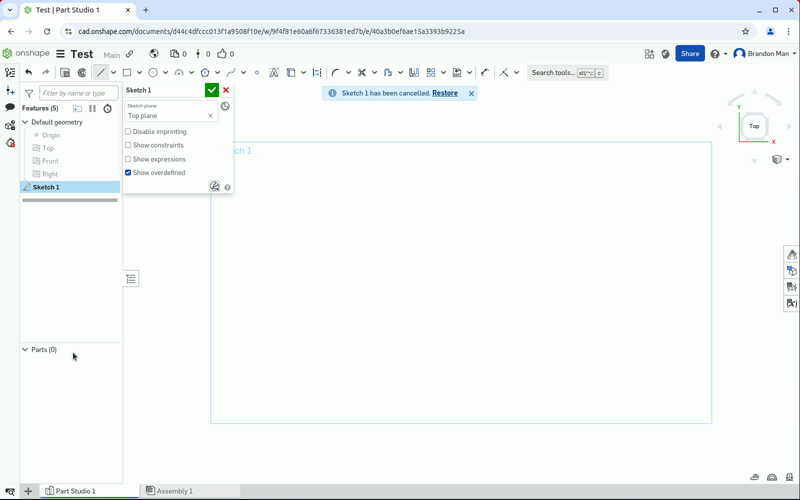
key_down(shift)
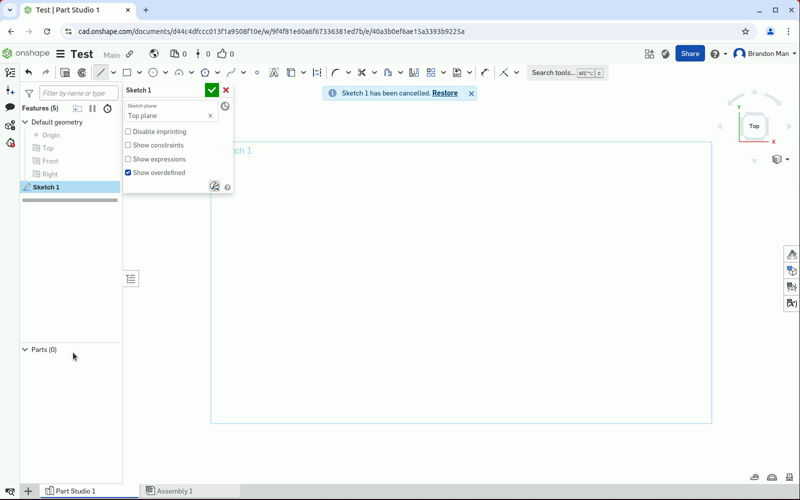
mouse_move(363, 297)
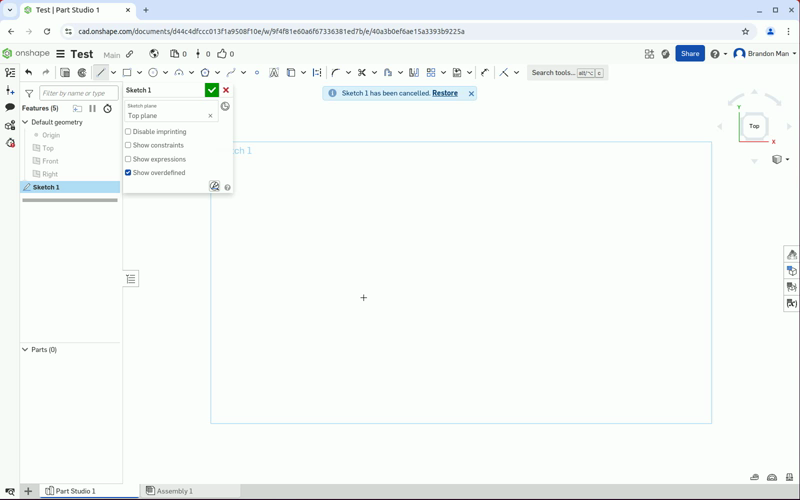
click(363, 297)
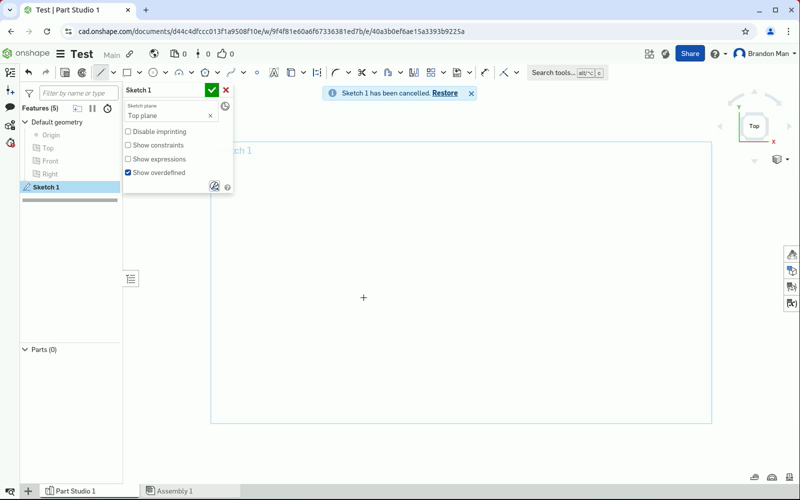
key_up(shift)
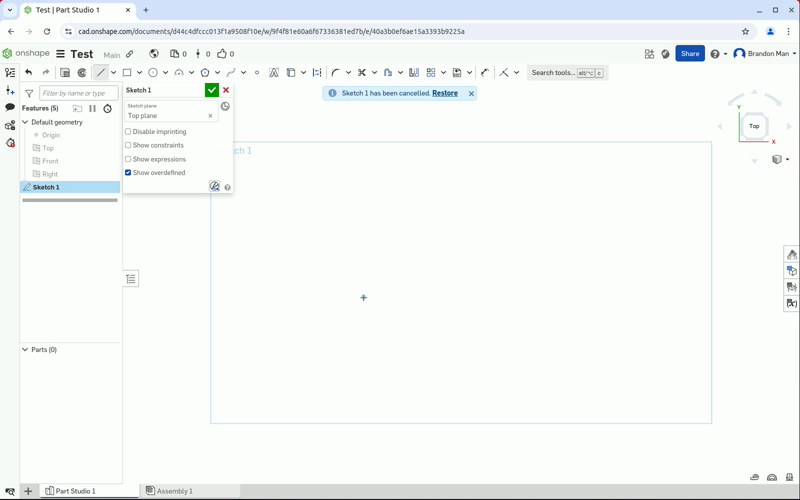
key_down(shift)
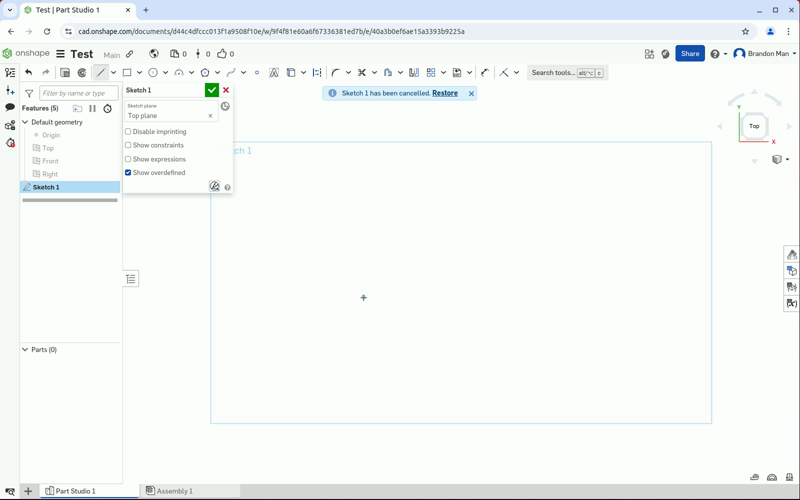
mouse_move(489, 297)
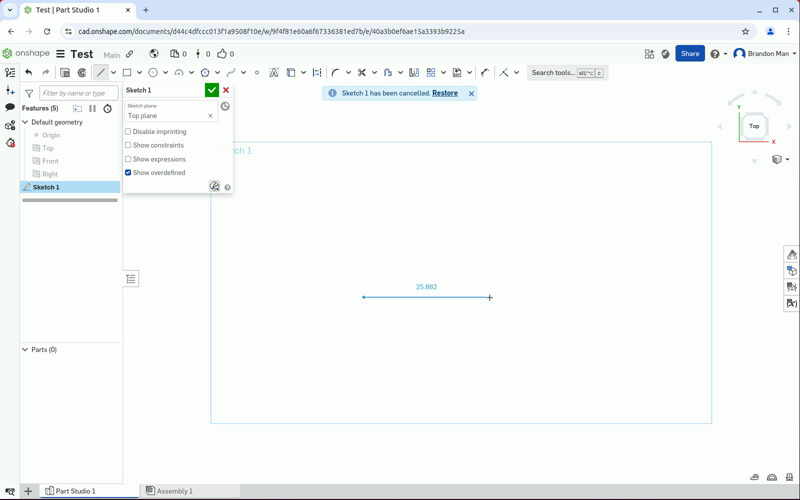
click(489, 297)
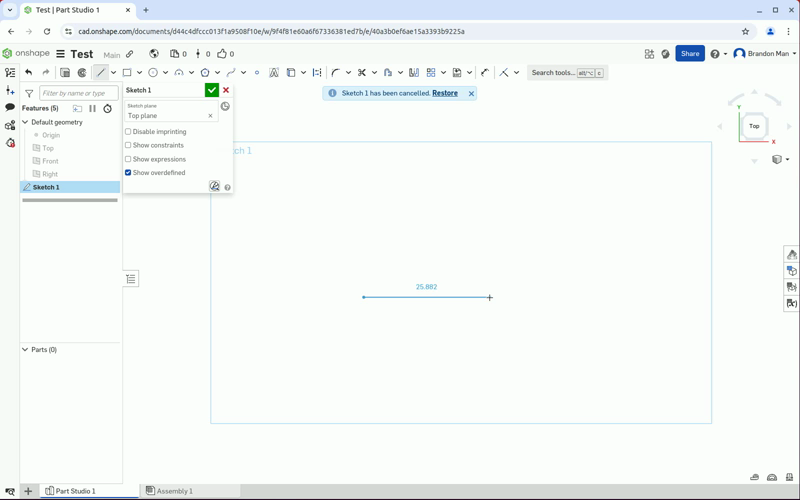
key_up(shift)
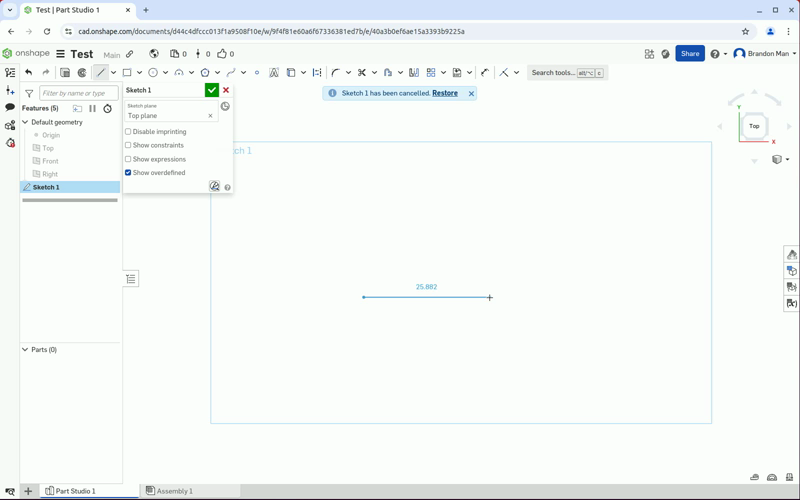
key_down(shift)
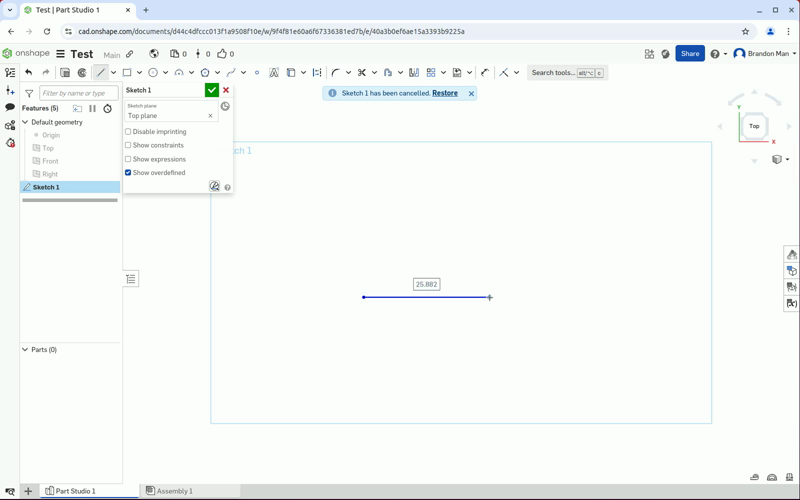
mouse_move(489, 170)
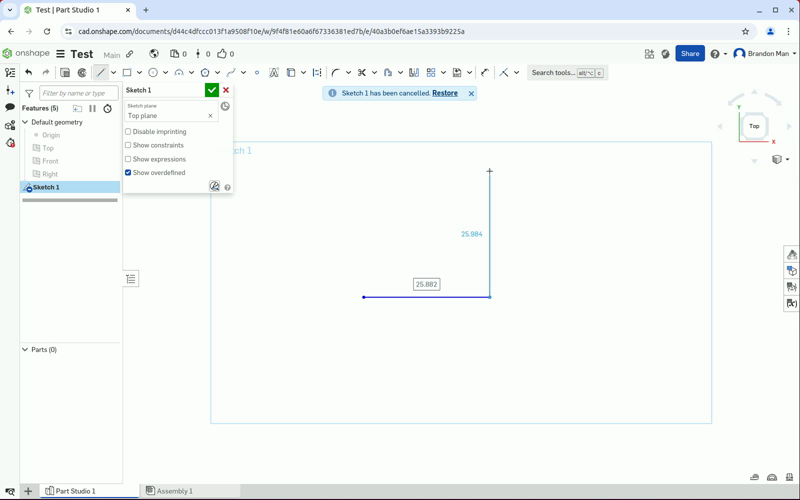
click(489, 170)
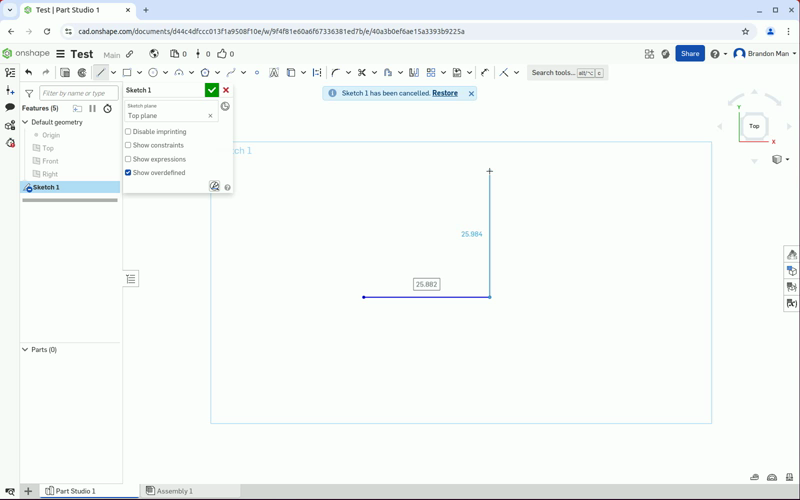
key_up(shift)
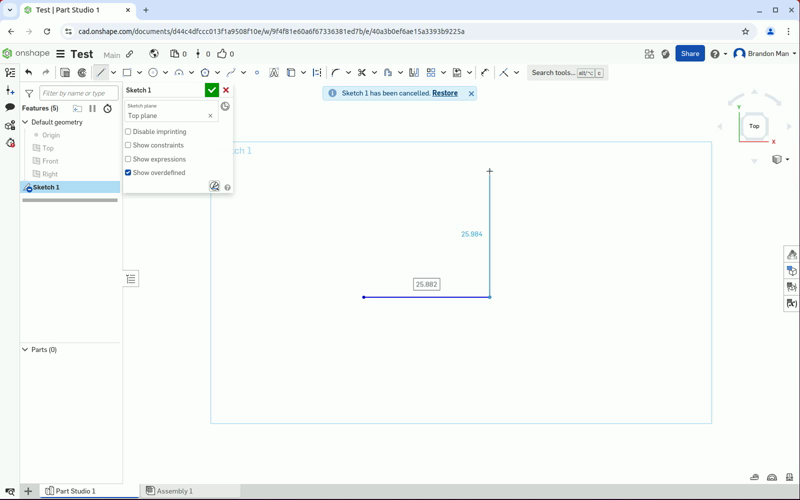
key_down(shift)
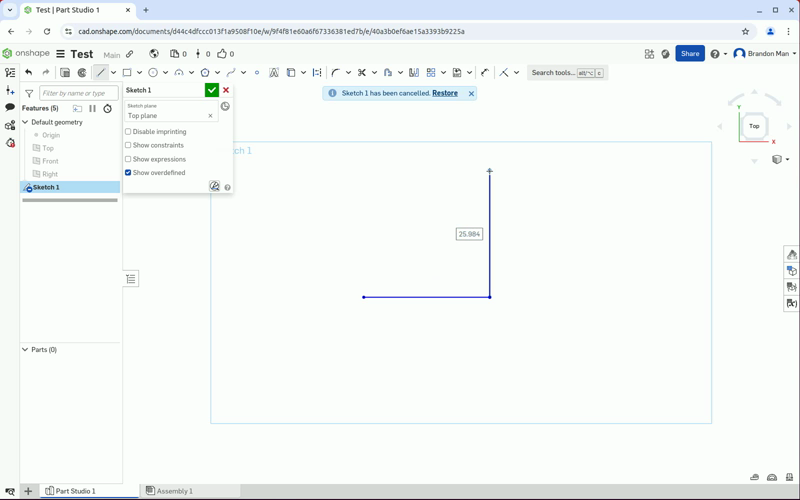
mouse_move(363, 170)
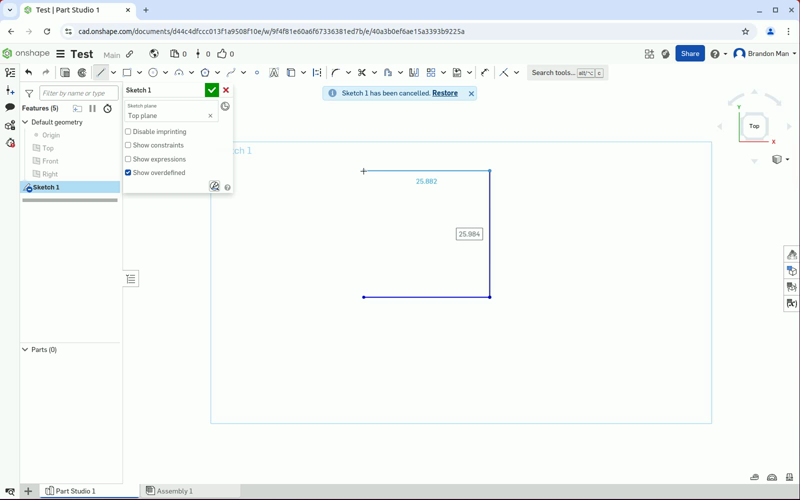
click(363, 170)
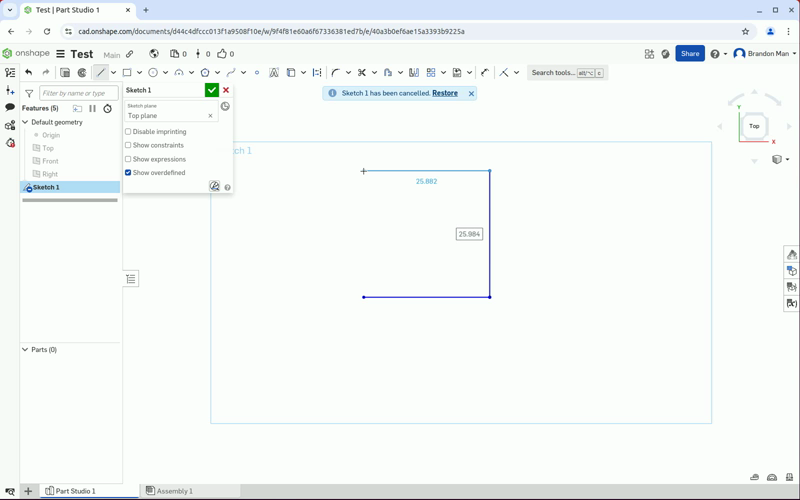
key_up(shift)
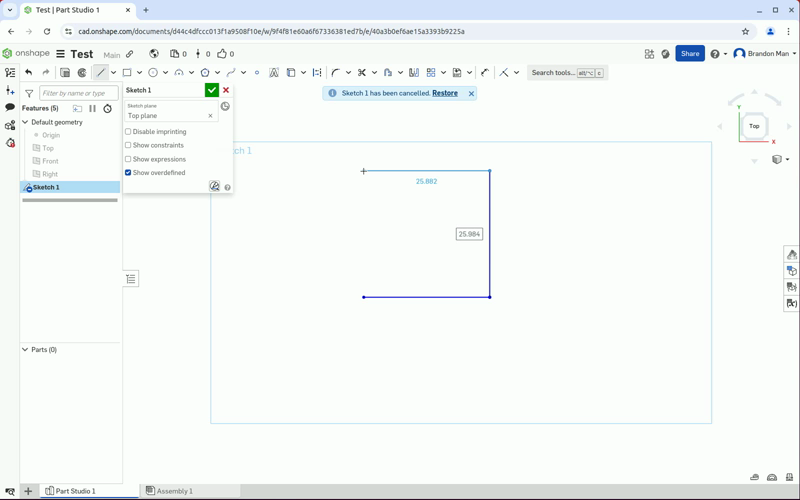
key_down(shift)
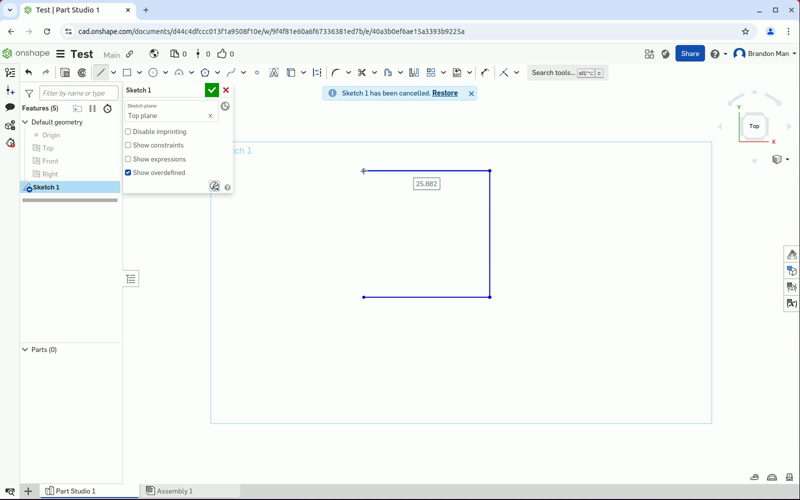
mouse_move(363, 297)
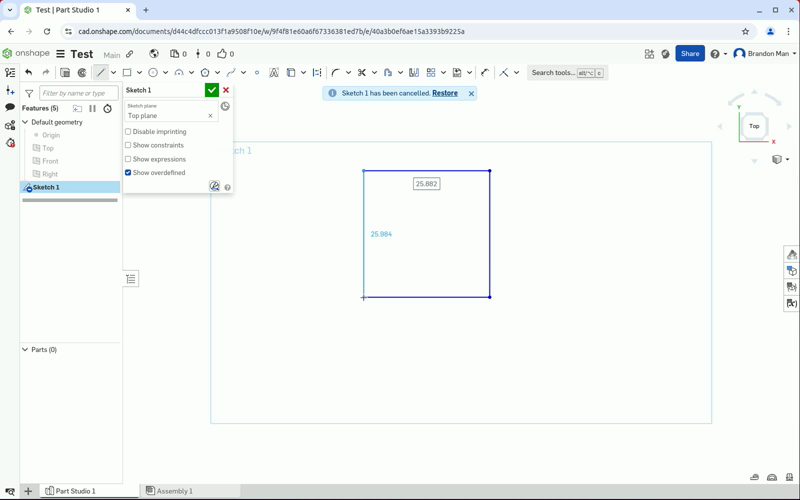
key_up(shift)
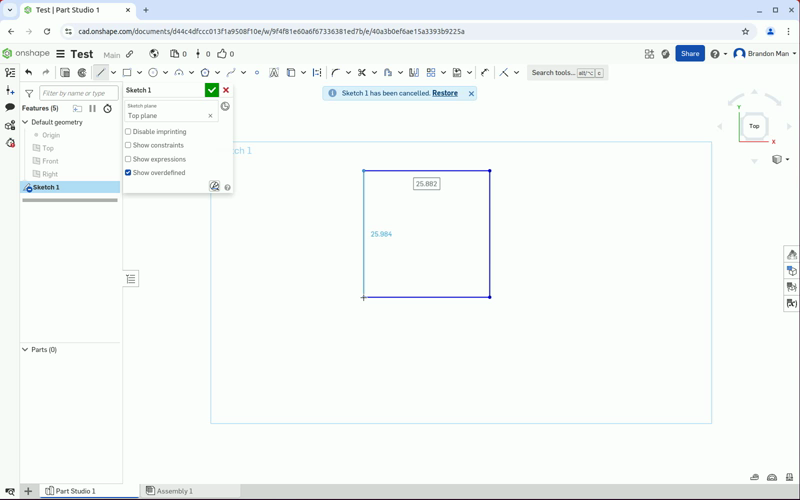
click(363, 297)
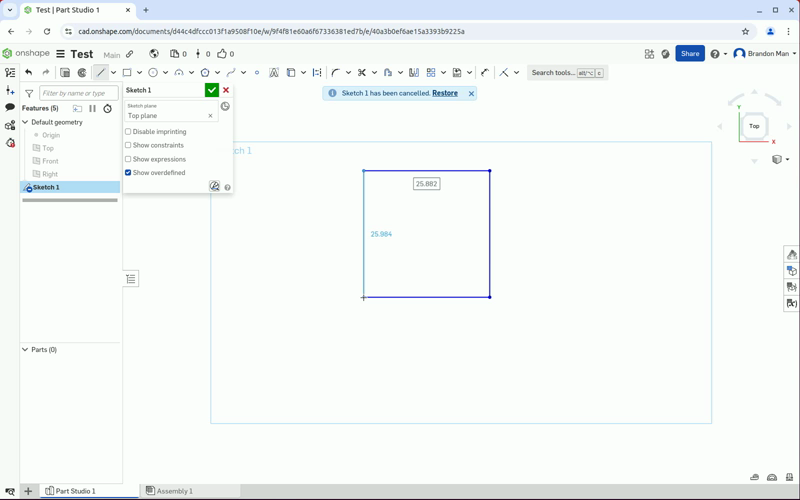
key(esc)
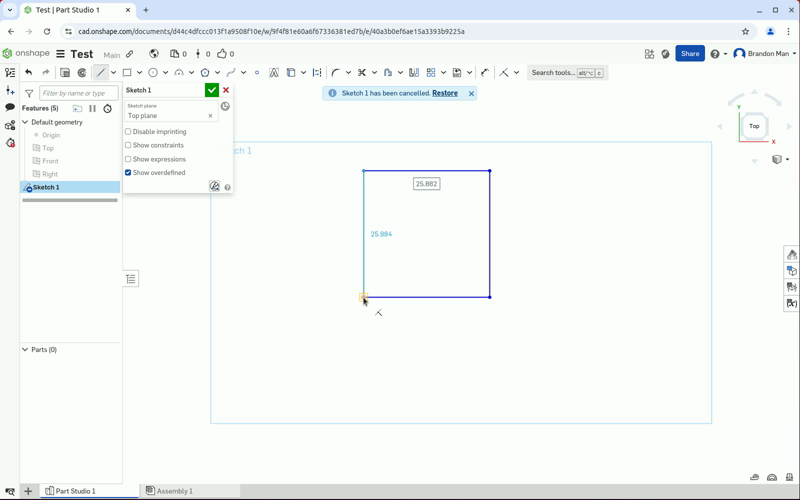
mouse_move(399, 218)
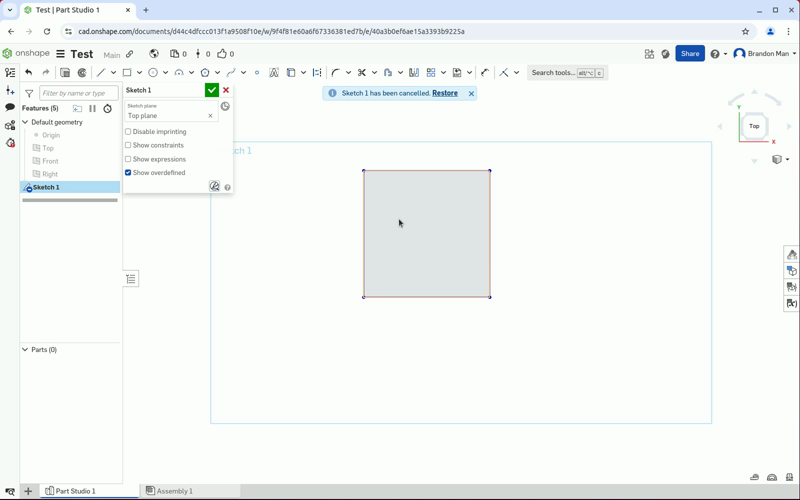
click(399, 218)
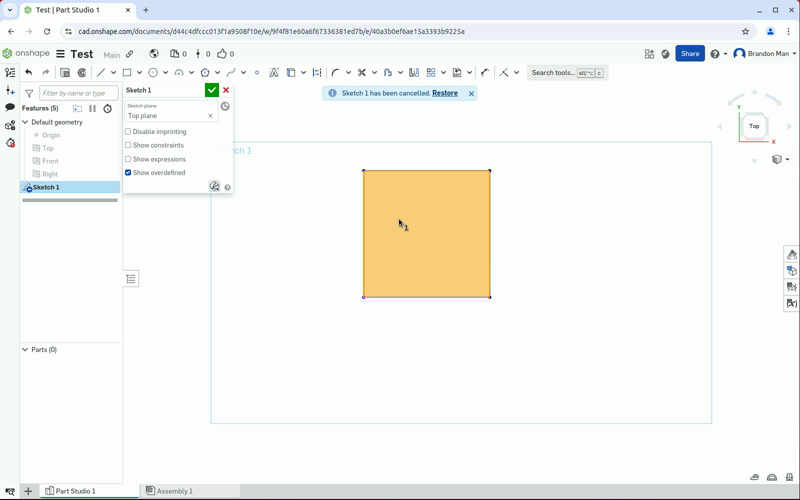
mouse_move(73, 352)
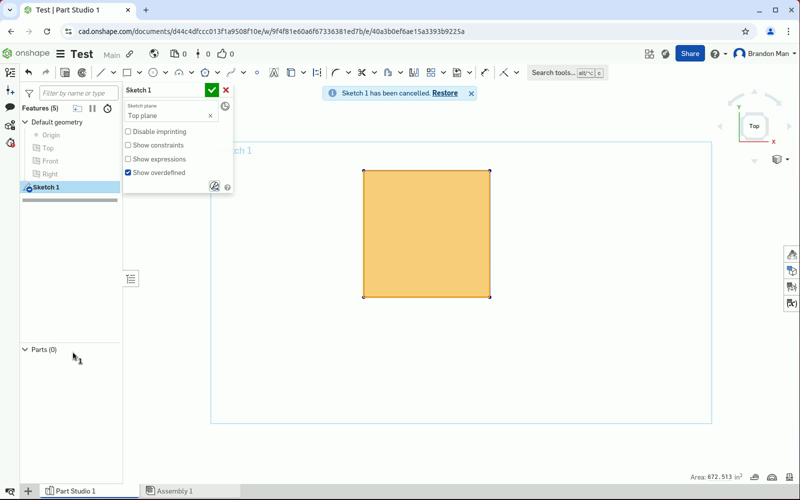
key(shift+y)
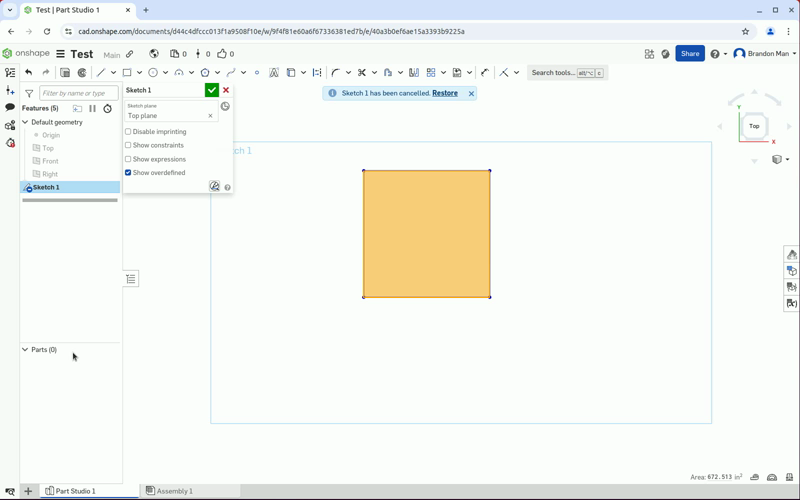
key(shift+e)
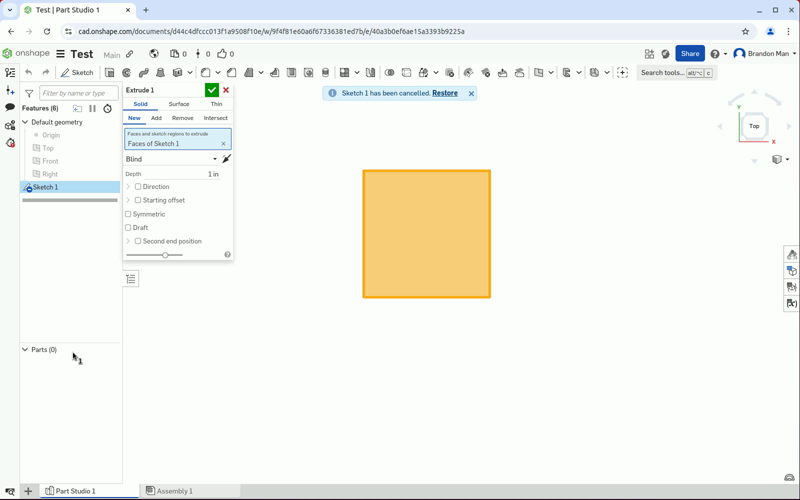
mouse_move(143, 106)
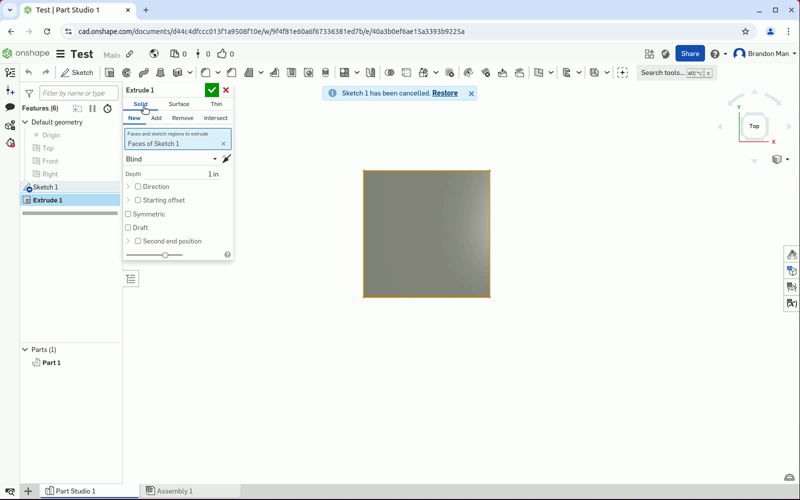
click(143, 106)
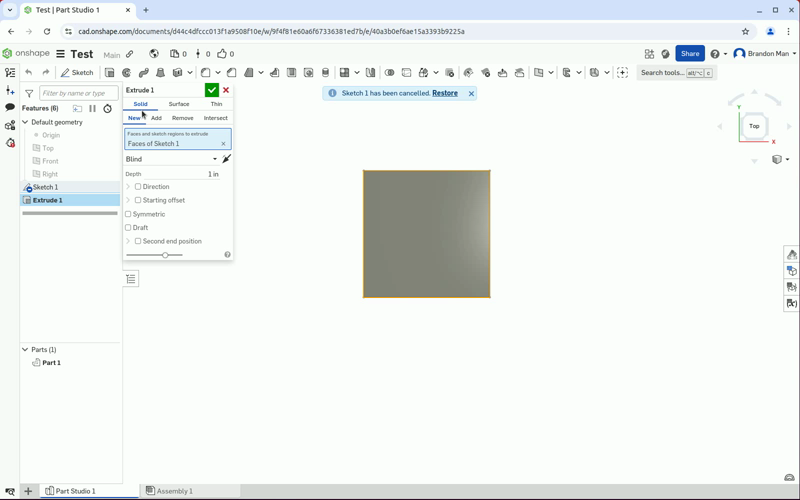
mouse_move(137, 120)
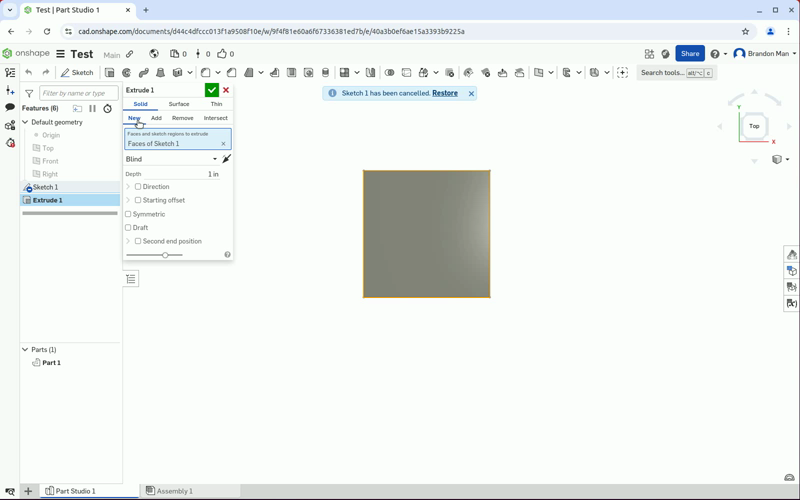
click(137, 120)
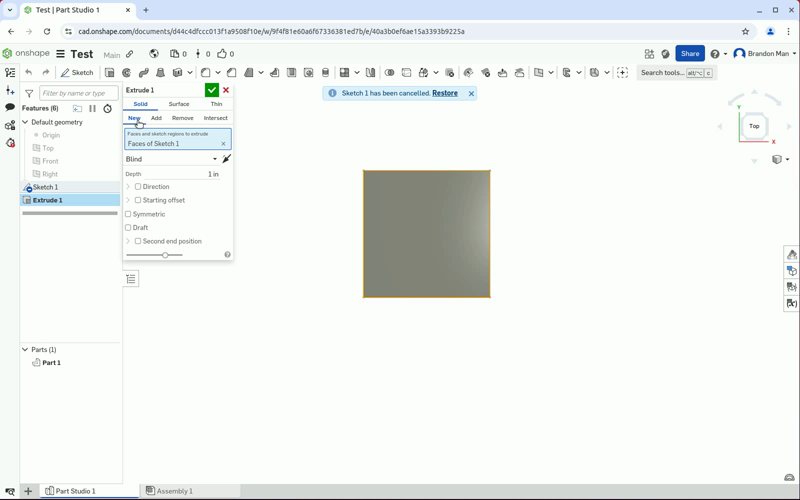
key(tab, 4)
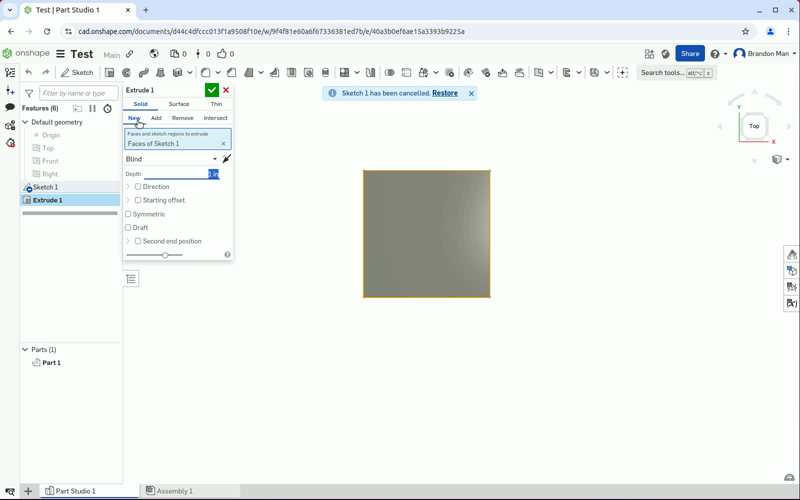
text(2.648)
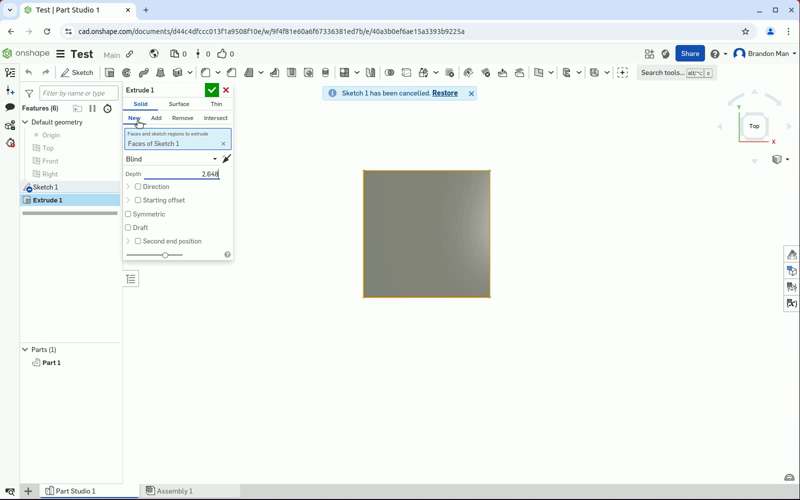
key(enter)
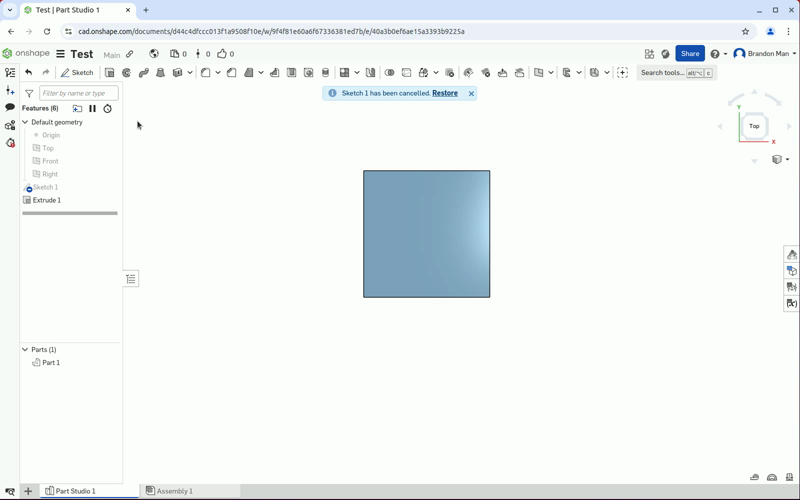
key(shift+h)
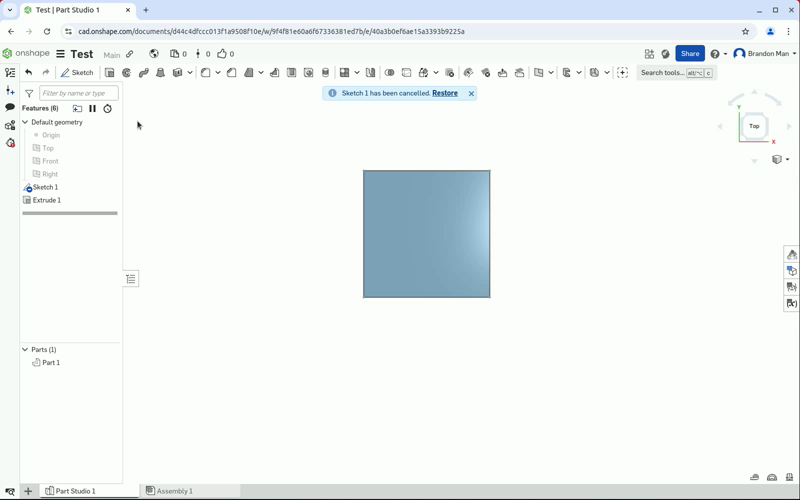
key(shift+h)
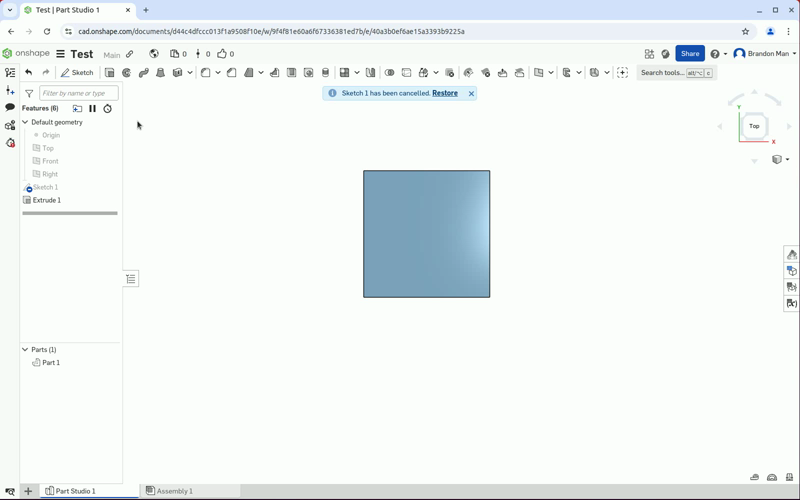
mouse_move(73, 189)
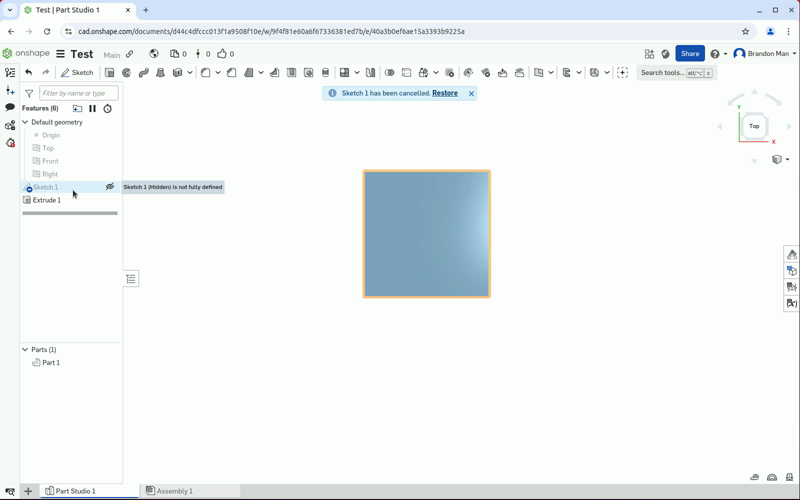
click(73, 189)
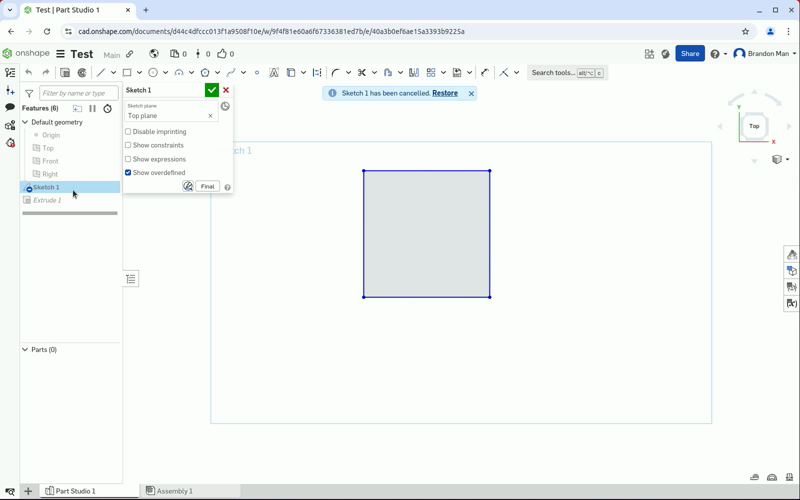
mouse_move(229, 92)
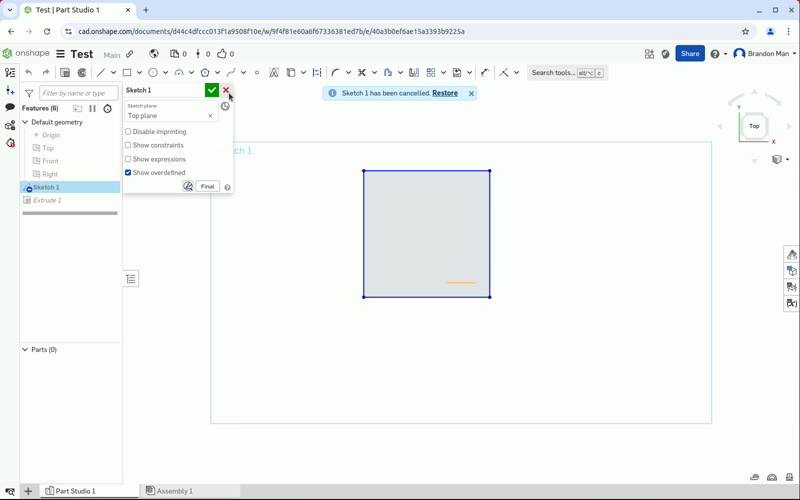
click(229, 92)
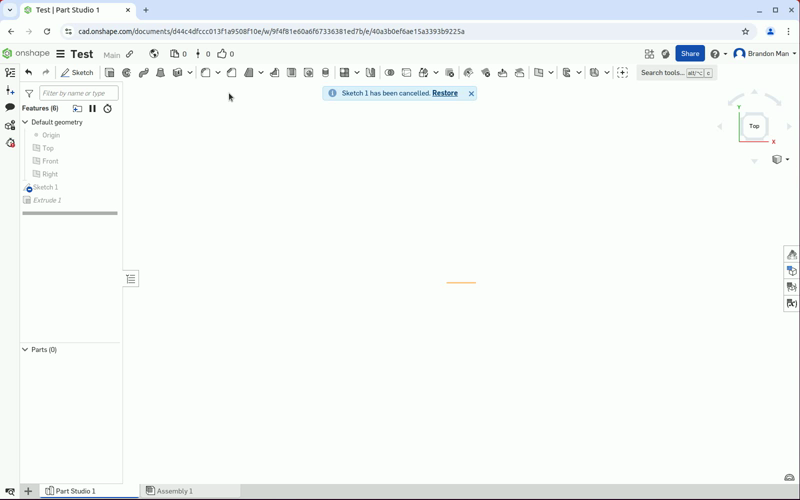
mouse_move(541, 75)
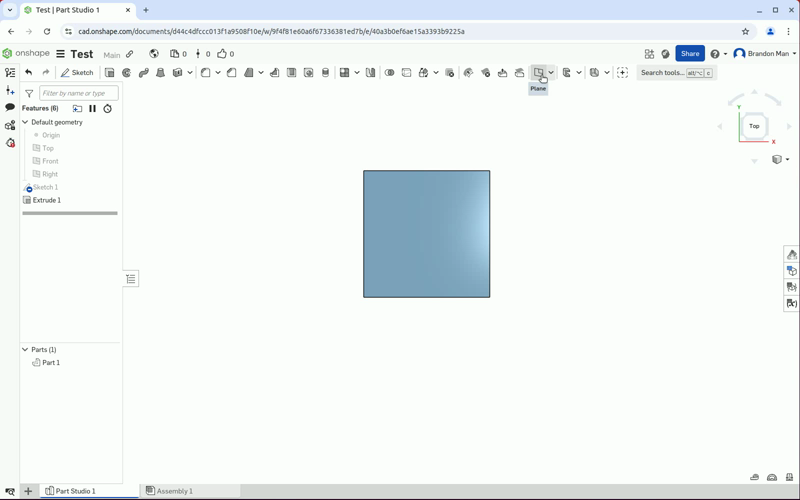
click(541, 75)
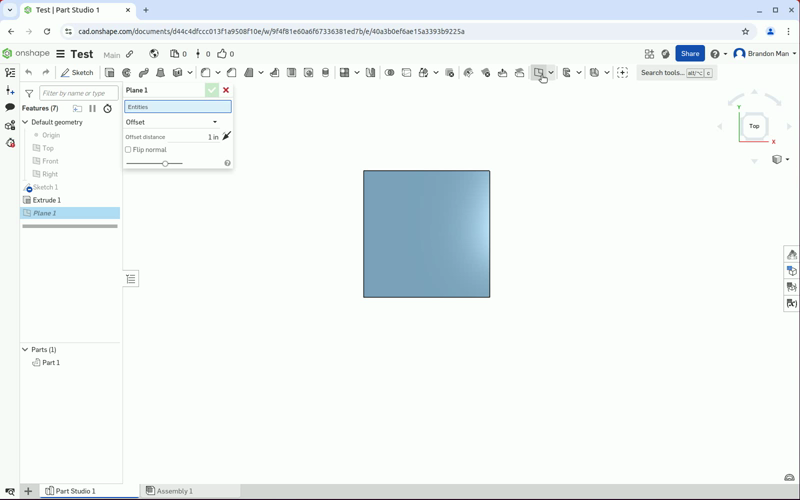
mouse_move(73, 150)
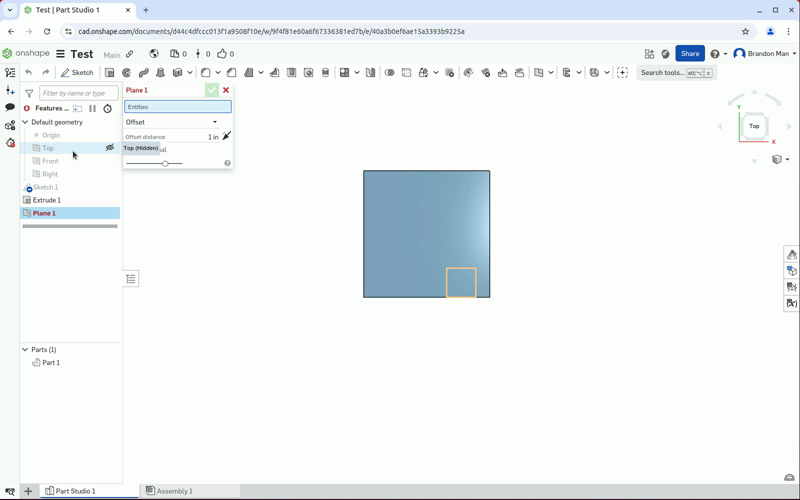
click(73, 150)
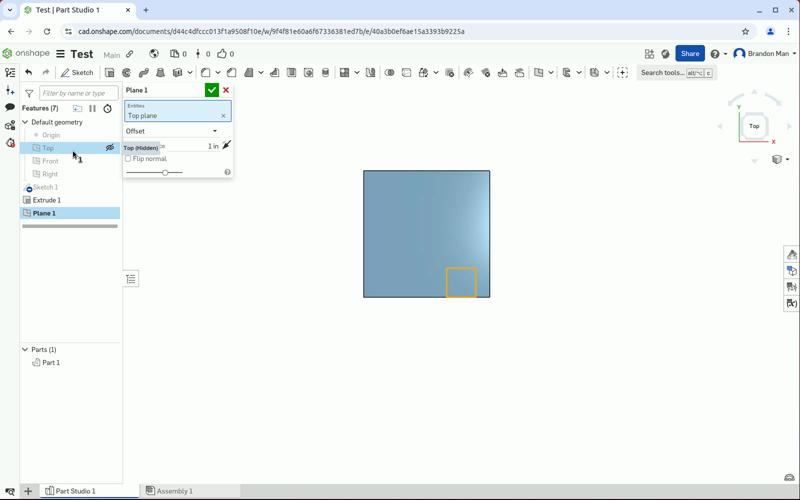
key(tab, 2)
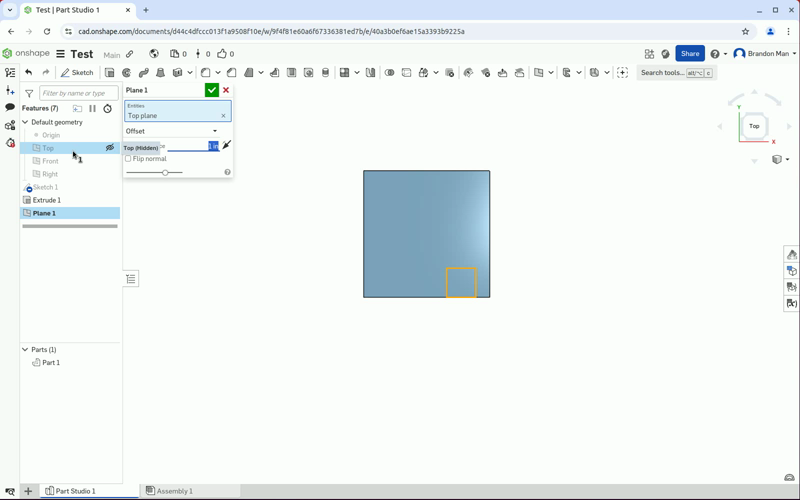
text(2.65)
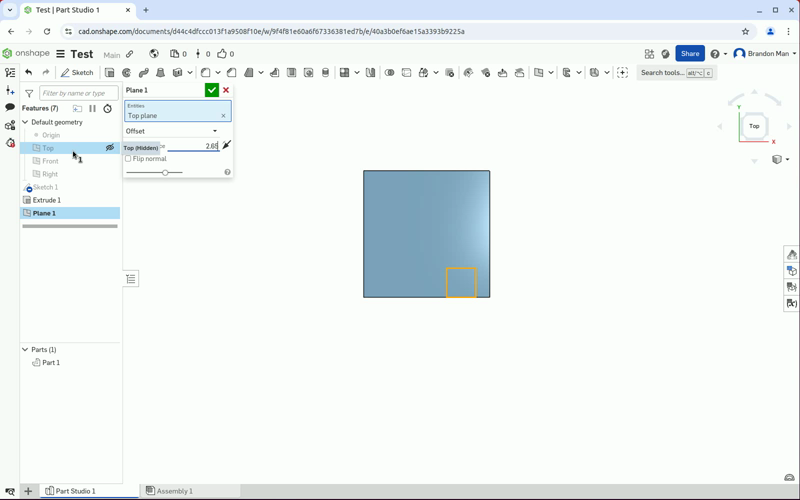
key(enter, 2)
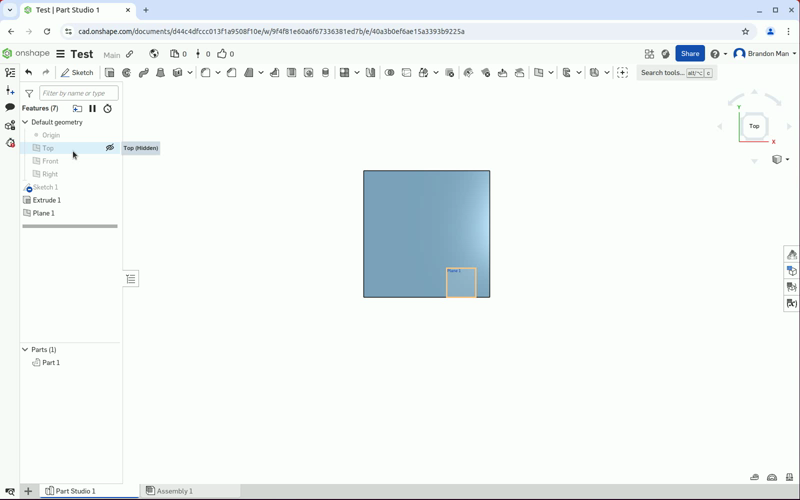
key(shift+s)
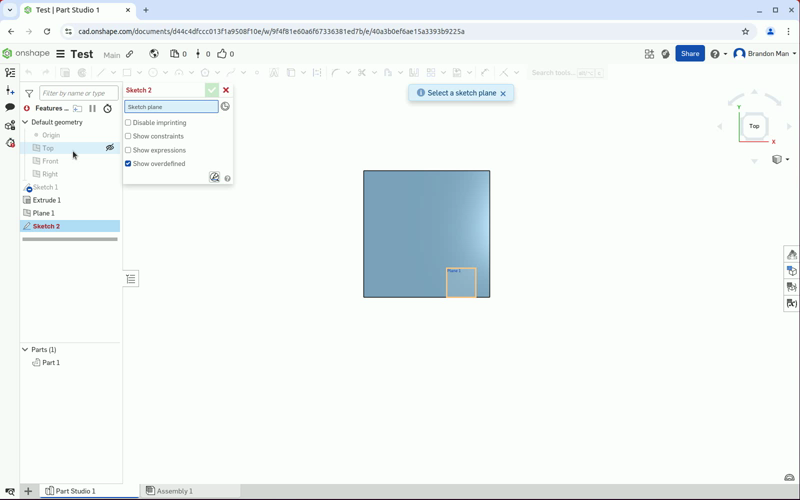
mouse_move(73, 215)
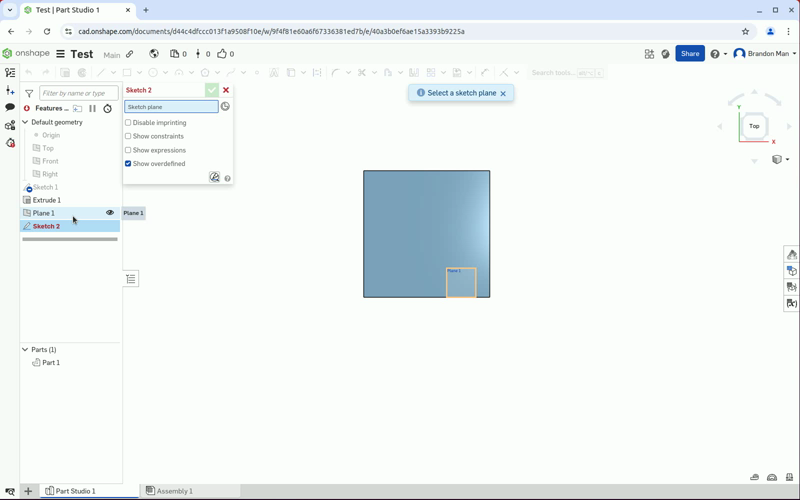
click(73, 215)
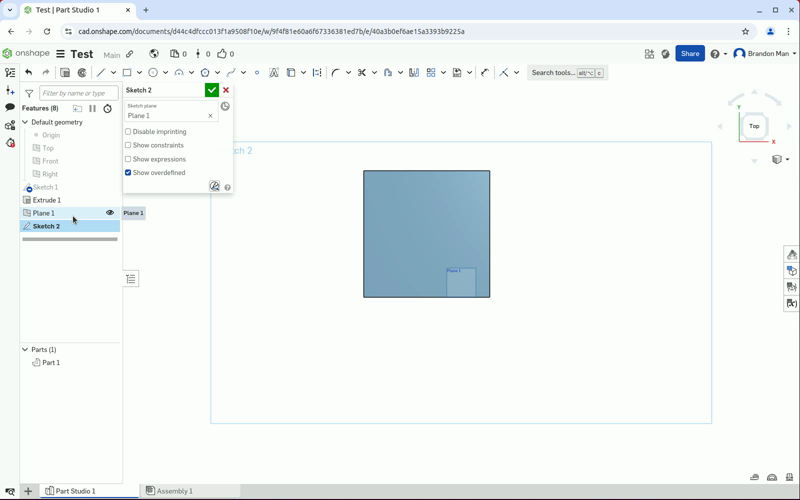
mouse_move(73, 352)
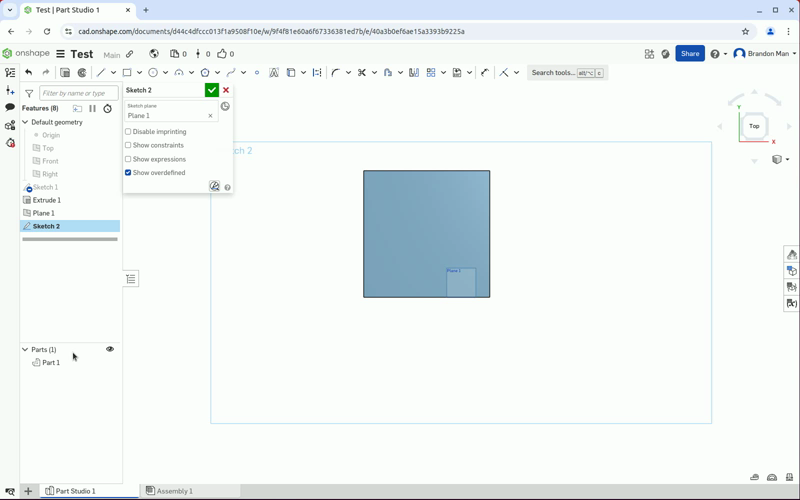
key(y)
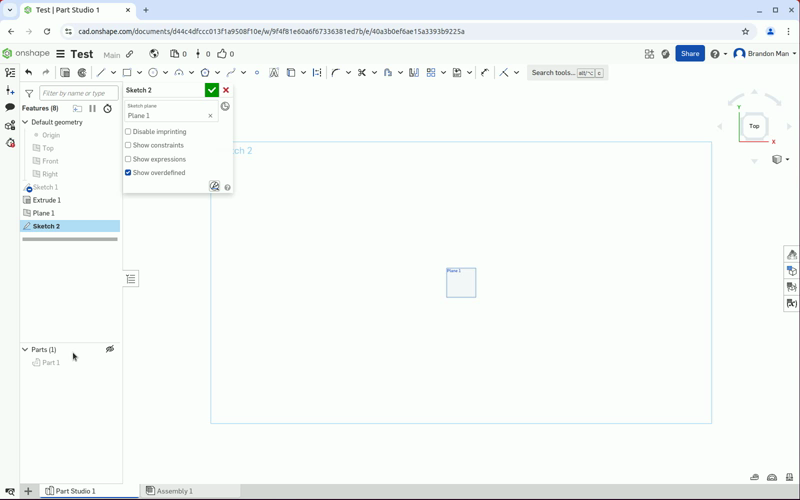
key(c)
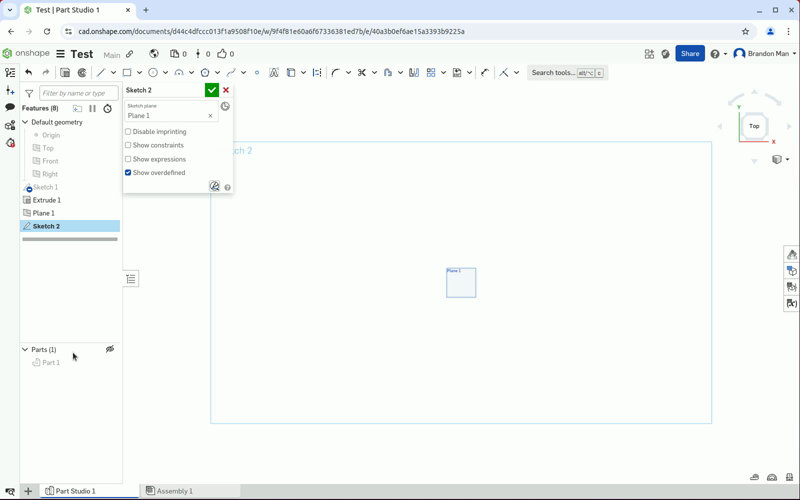
key_down(shift)
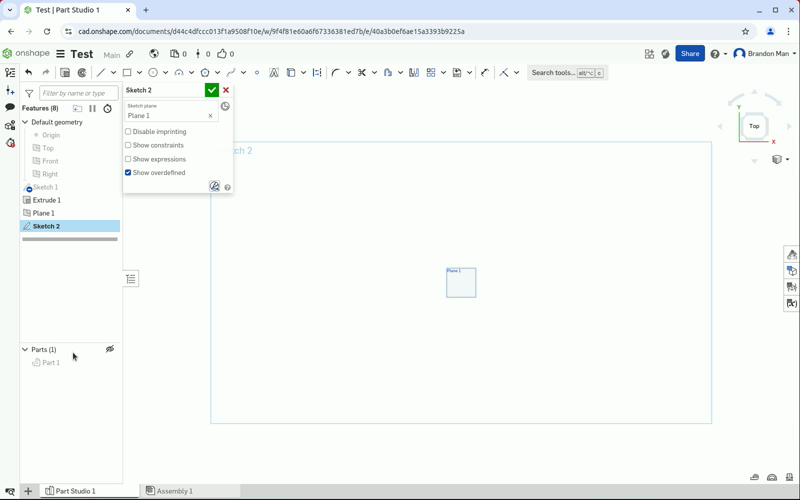
mouse_move(431, 232)
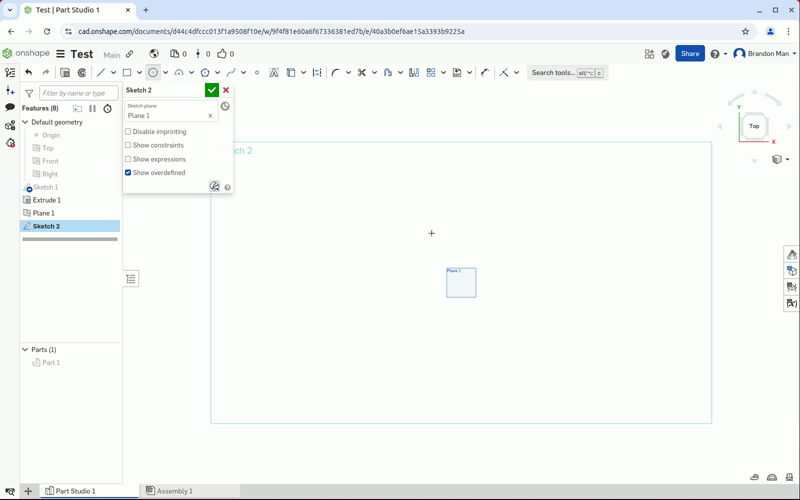
click(431, 232)
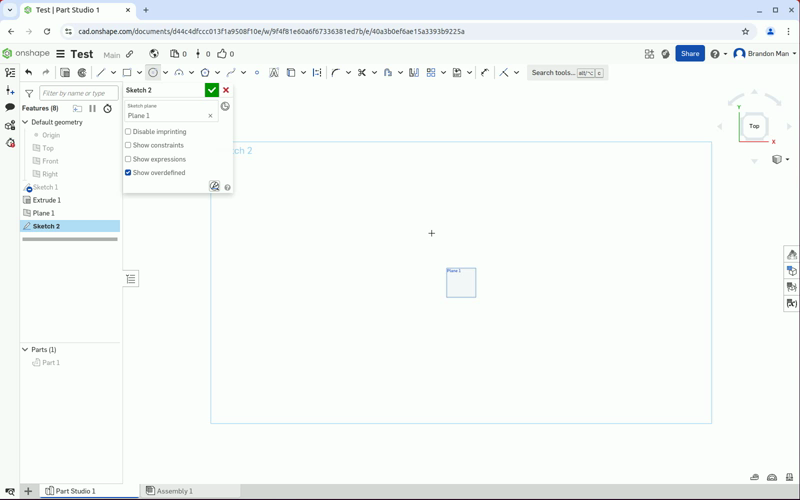
key_up(shift)
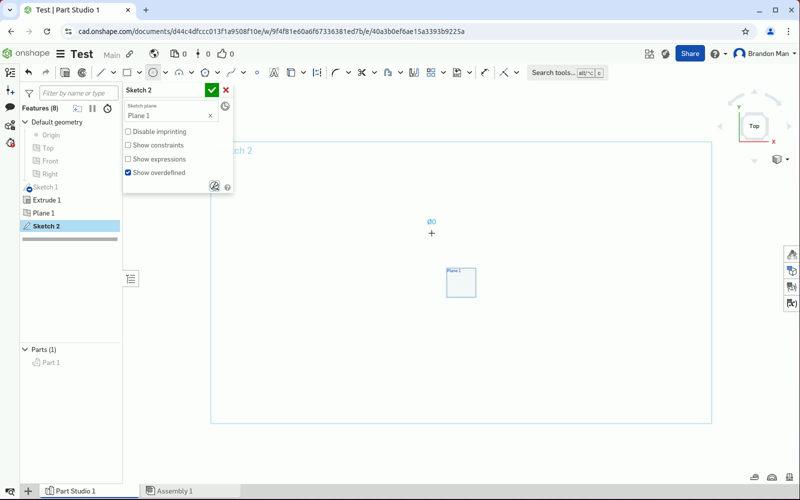
mouse_move(472, 232)
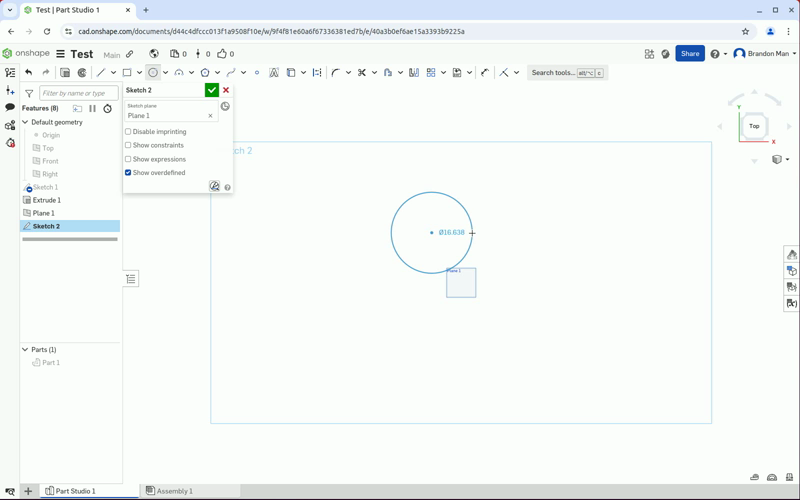
click(472, 232)
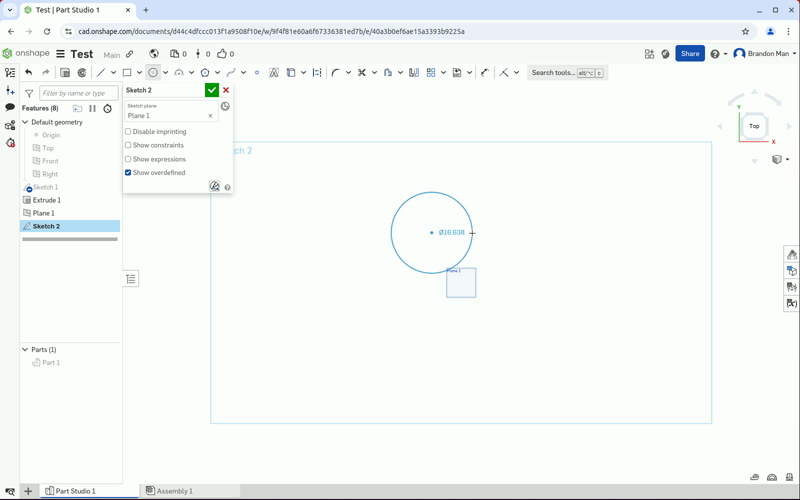
key(esc)
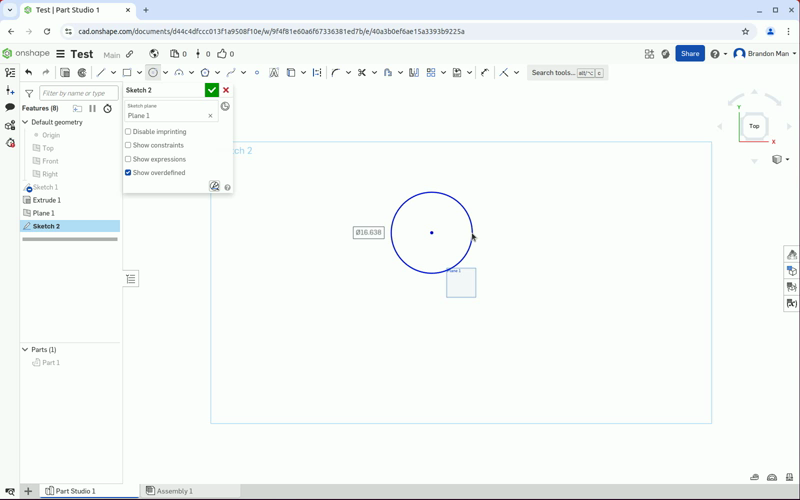
mouse_move(433, 244)
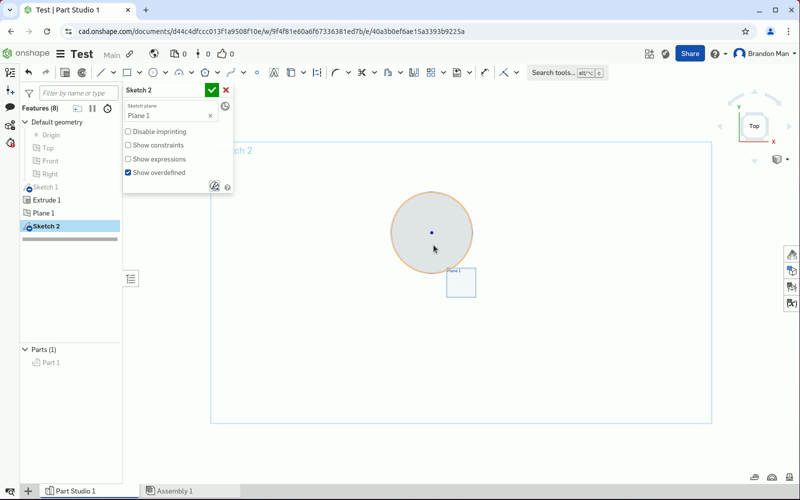
click(433, 244)
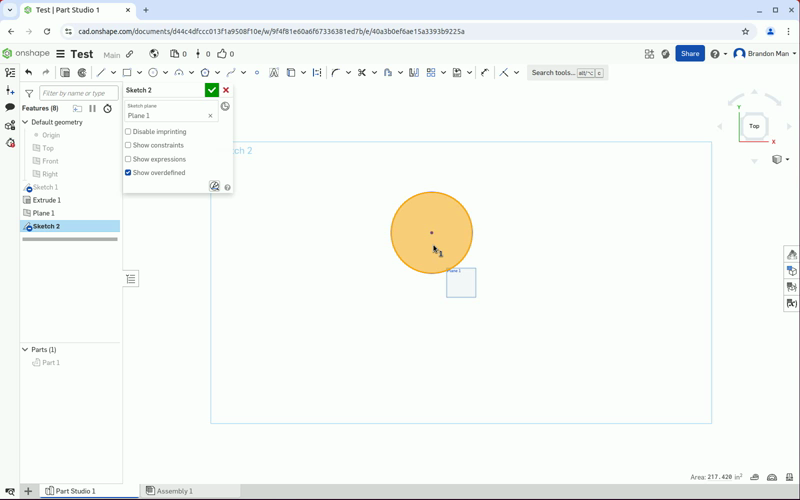
mouse_move(73, 352)
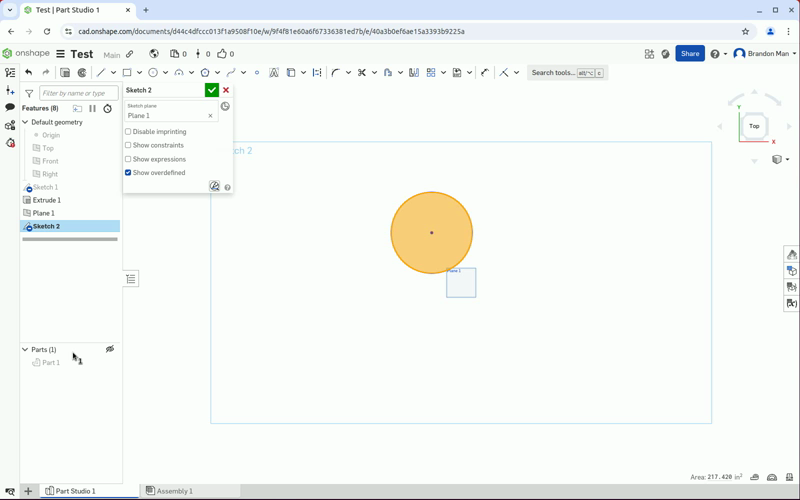
key(shift+y)
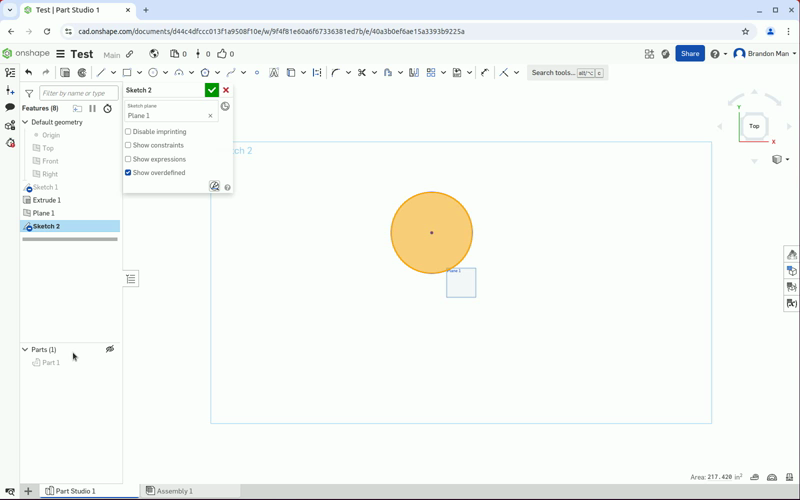
key(shift+e)
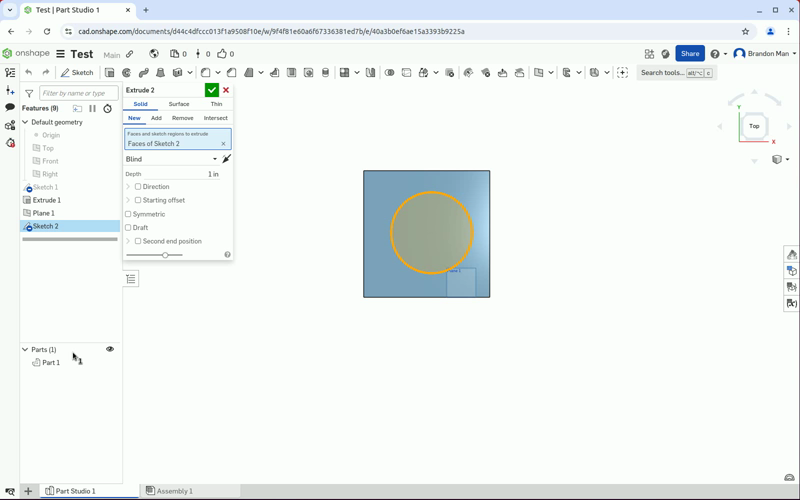
mouse_move(143, 106)
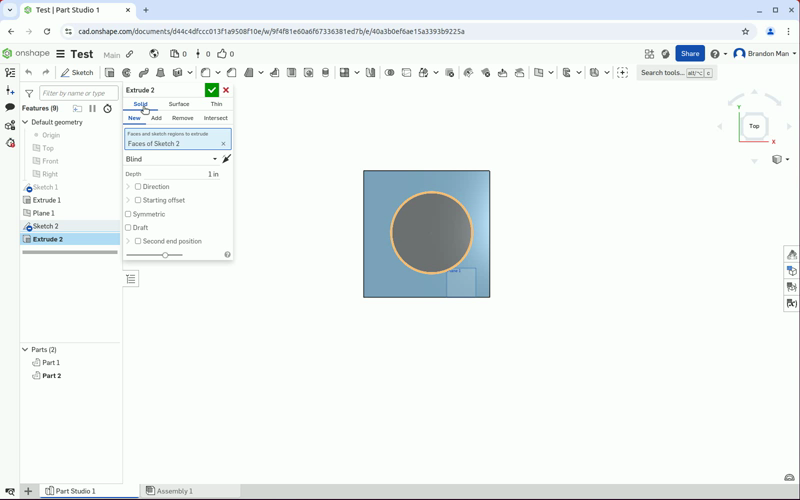
click(143, 106)
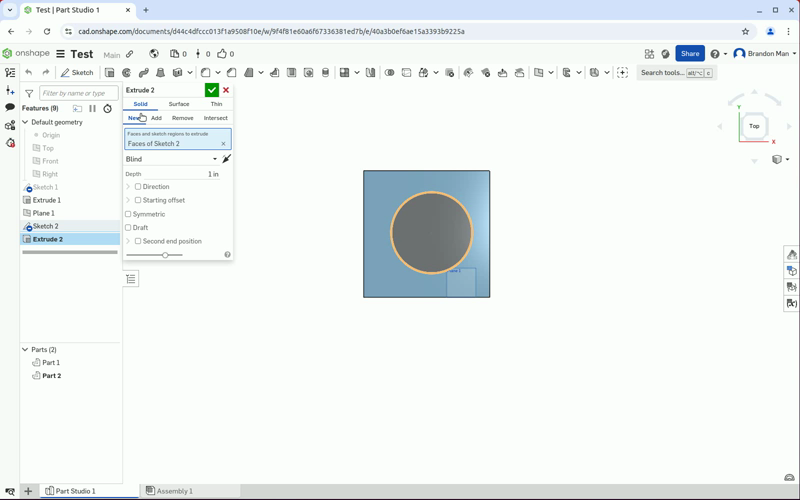
mouse_move(137, 120)
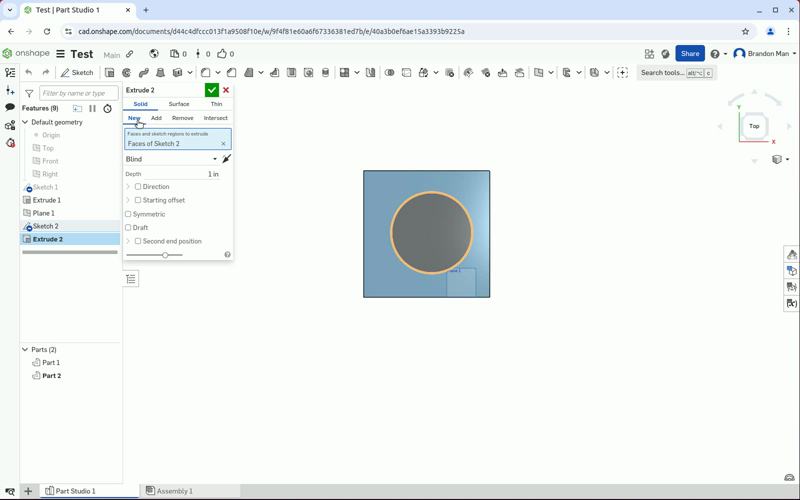
click(137, 120)
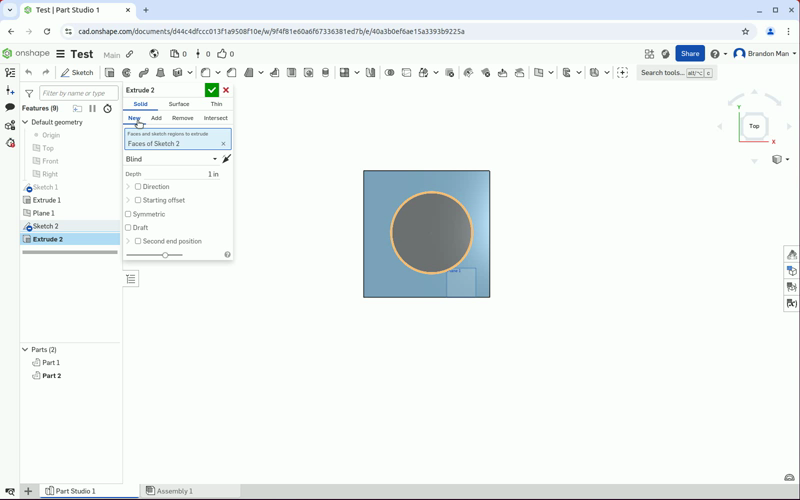
key(tab, 4)
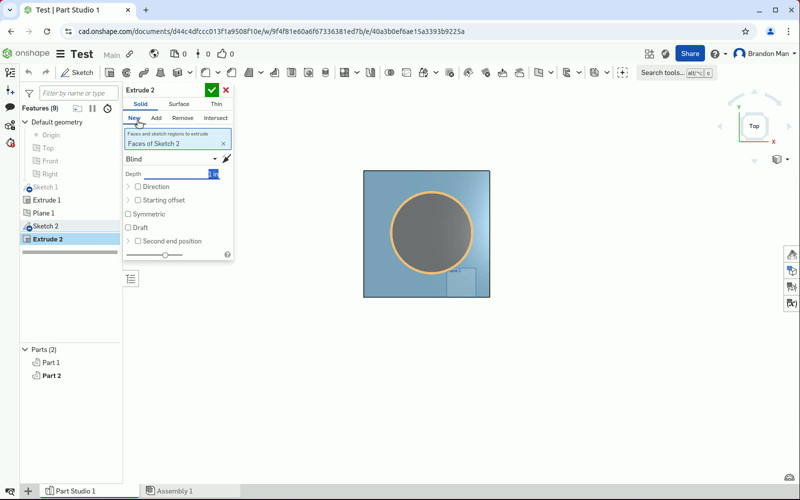
text(13.48)
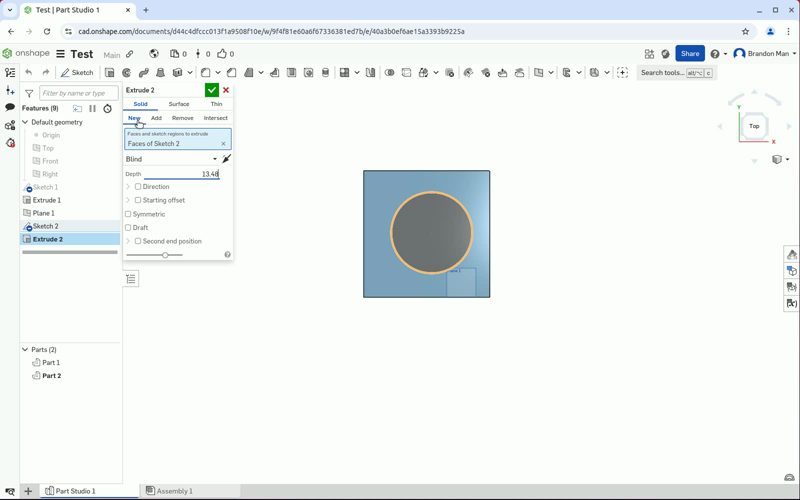
key(enter)
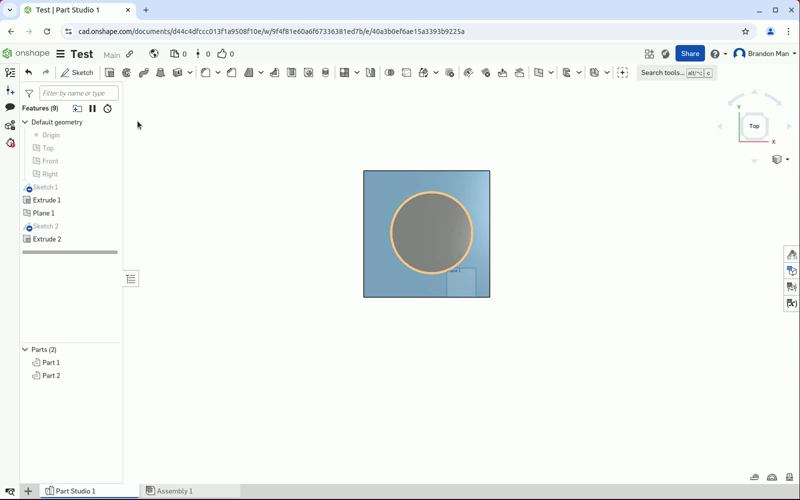
key(shift+h)
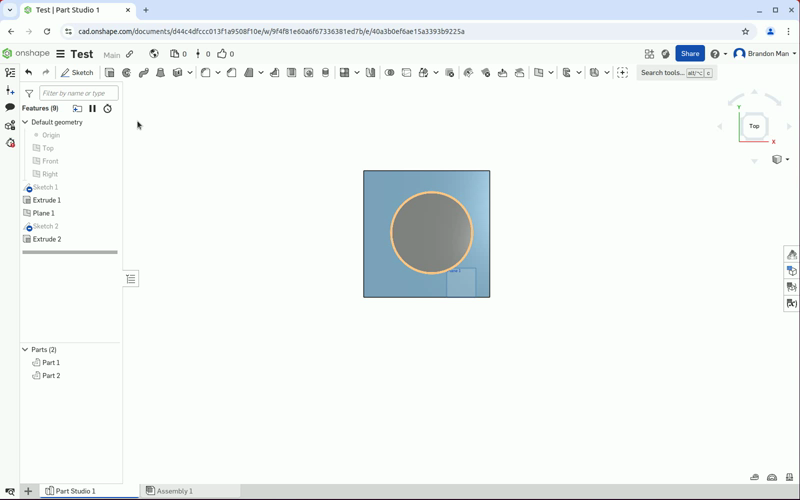
key(shift+h)
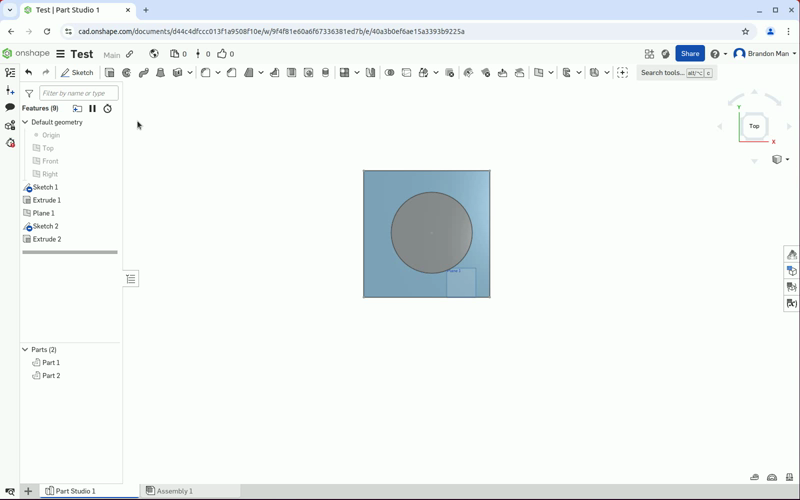
key(shift+7)
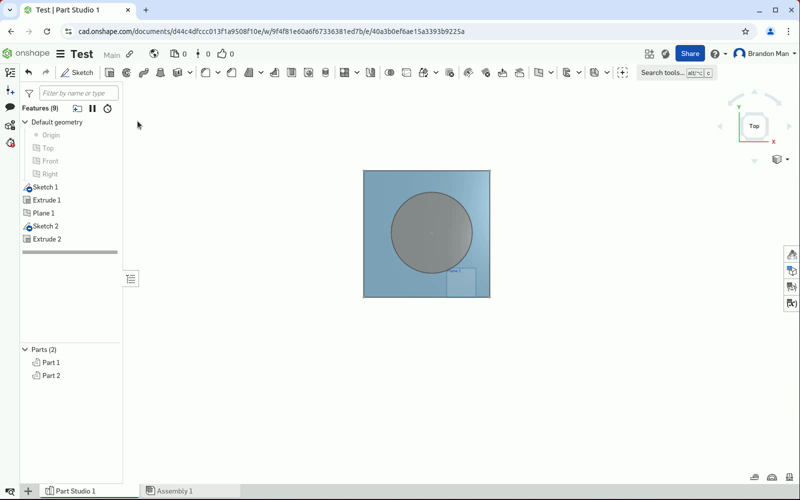
key(up, 3)
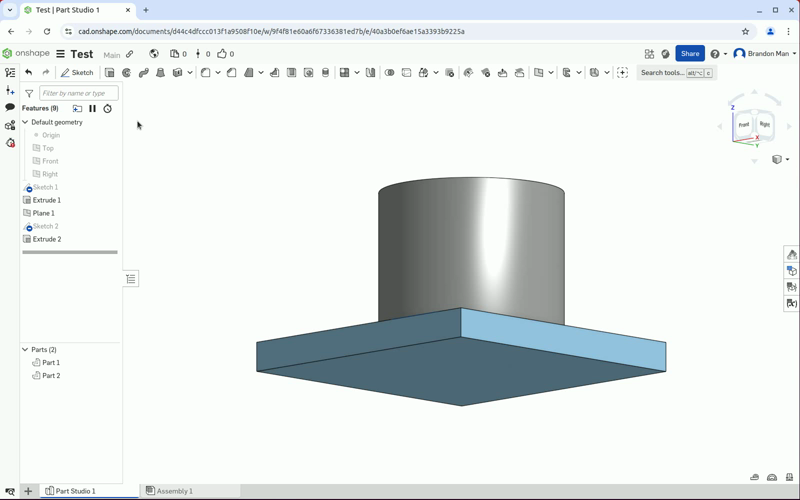
key(left, 3)
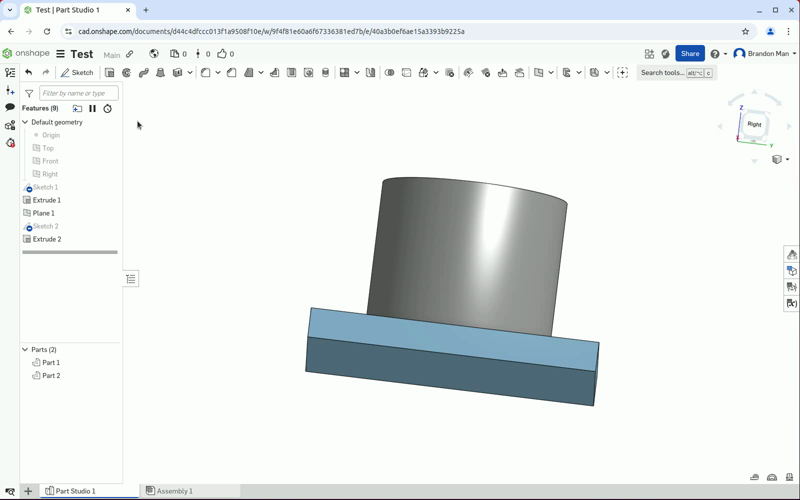
key(right, 3)
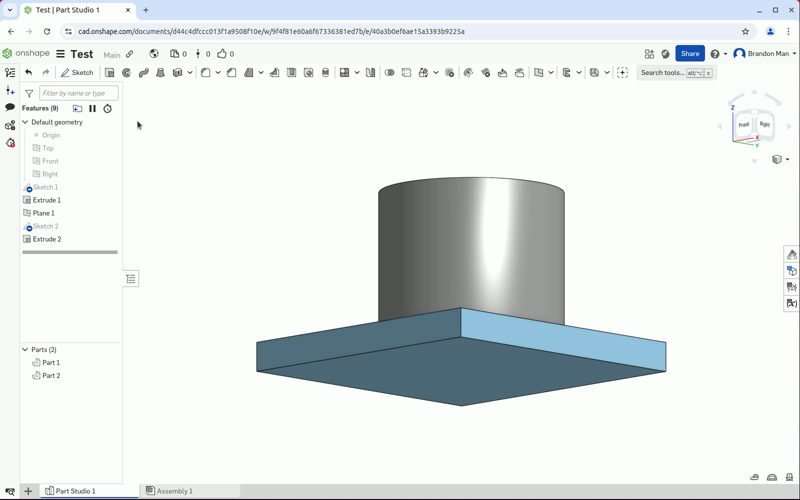
key(down, 3)
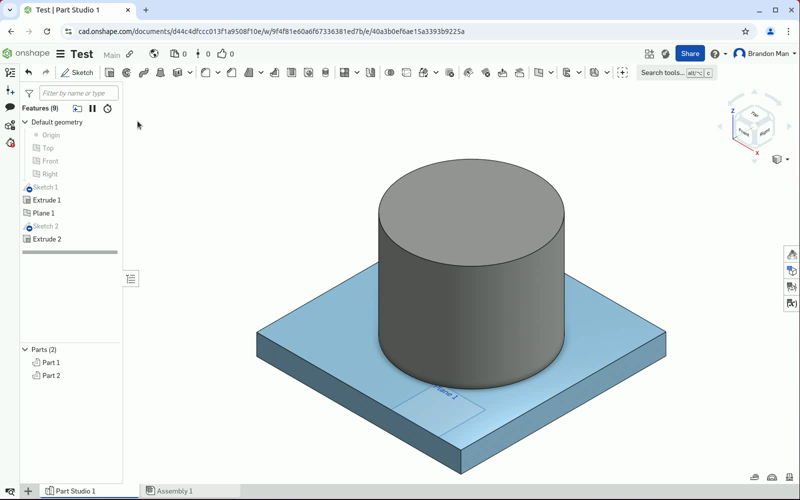
mouse_move(73, 189)
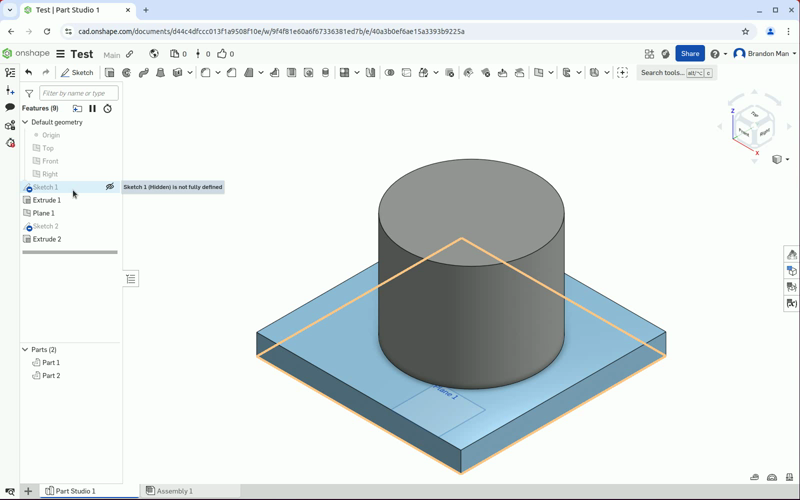
click(73, 189)